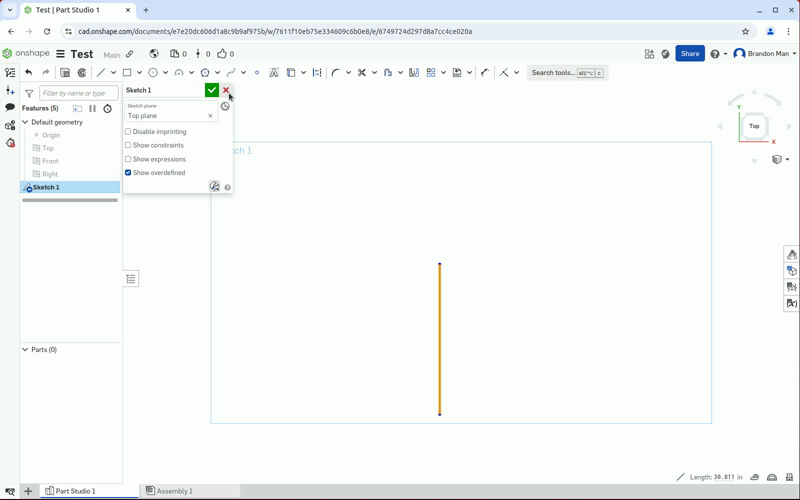
key(shift+h)
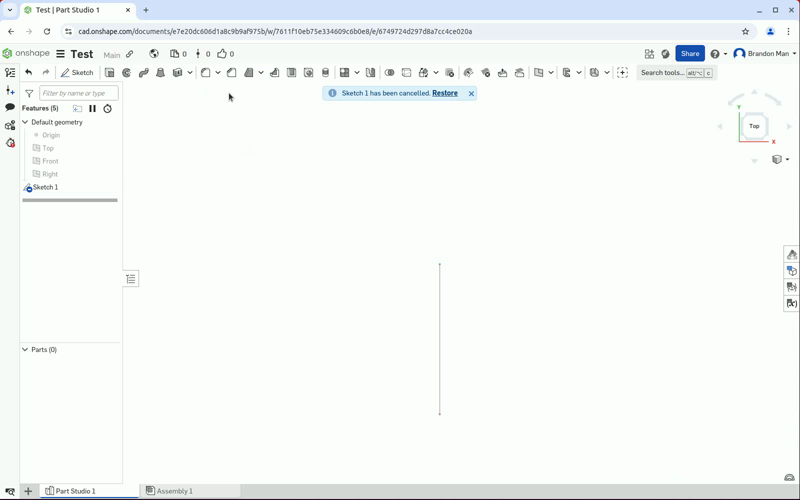
key(shift+s)
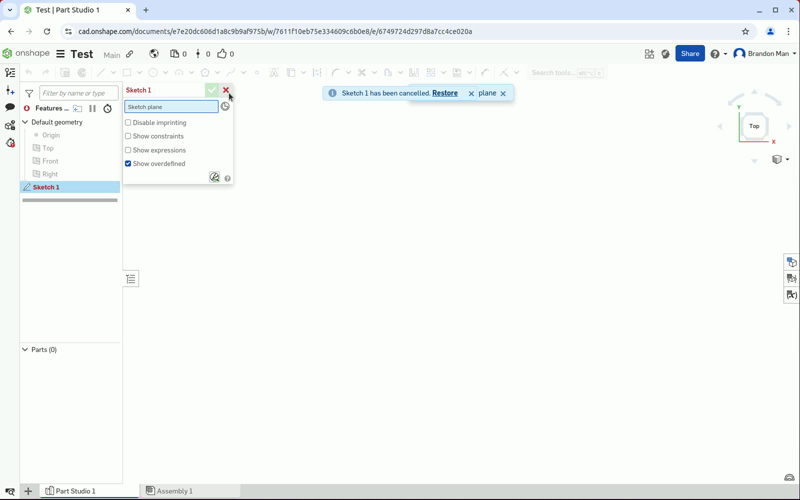
mouse_move(73, 150)
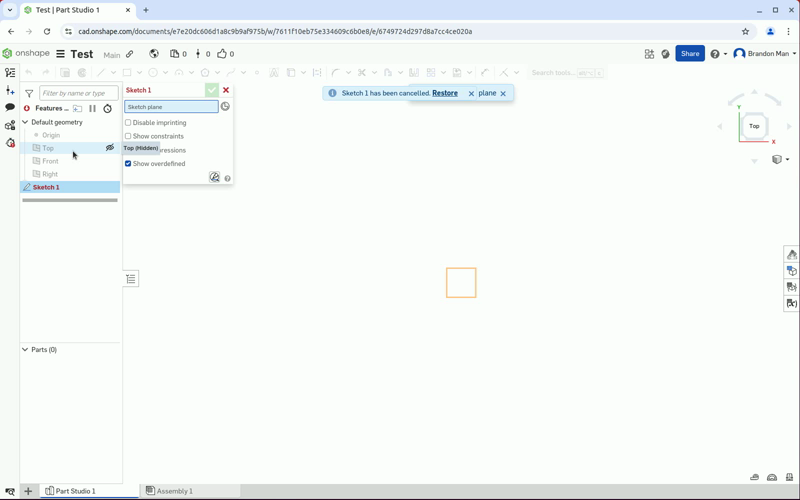
click(73, 150)
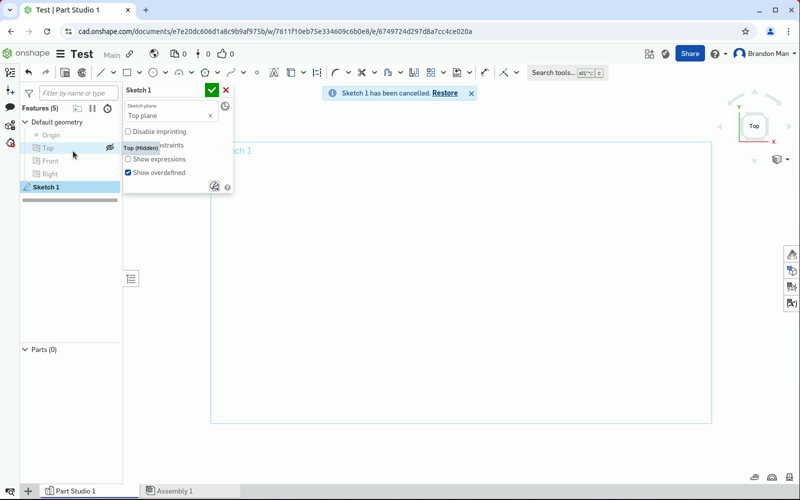
mouse_move(73, 352)
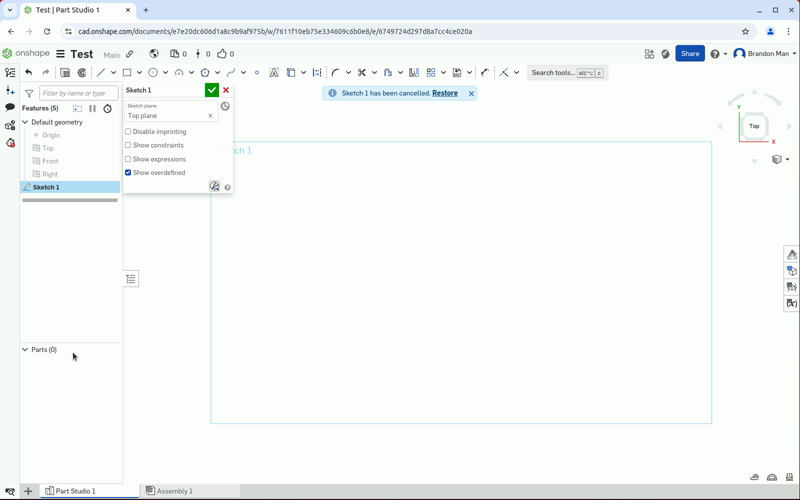
key(y)
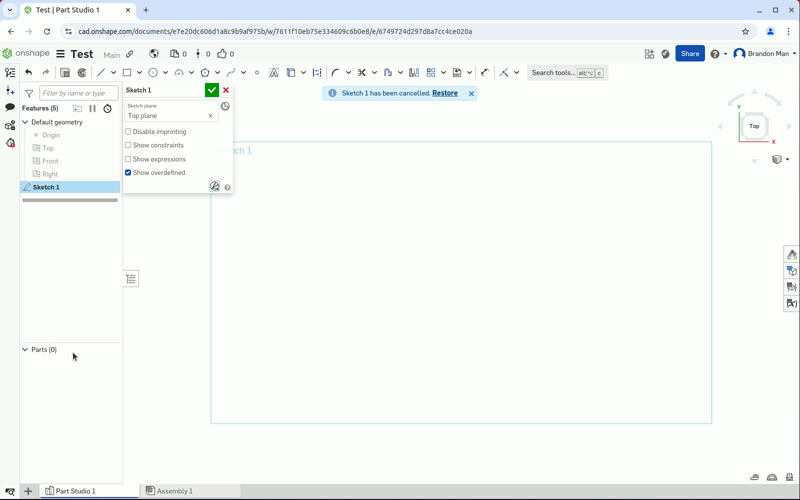
key(c)
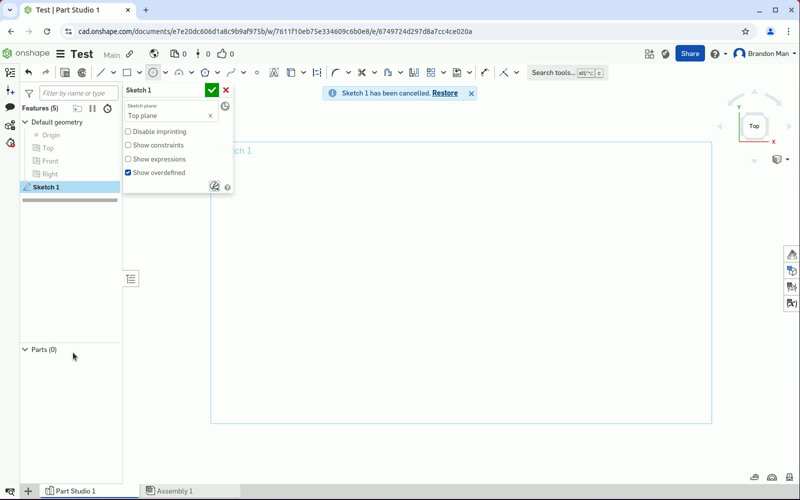
key_down(shift)
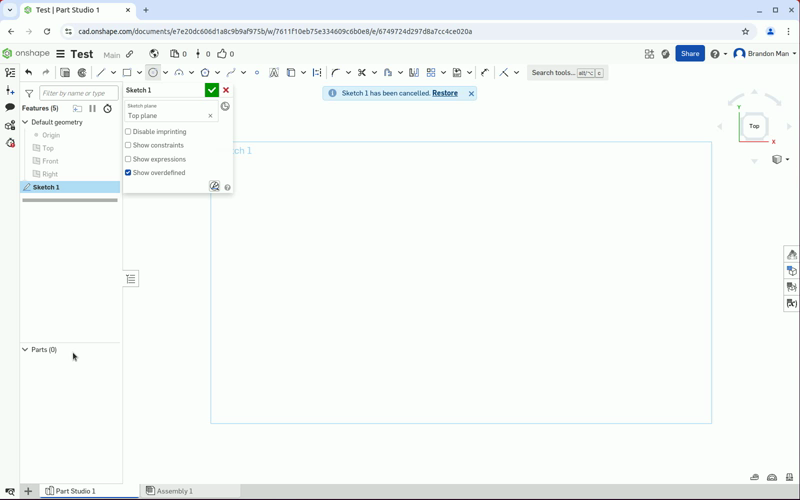
mouse_move(461, 282)
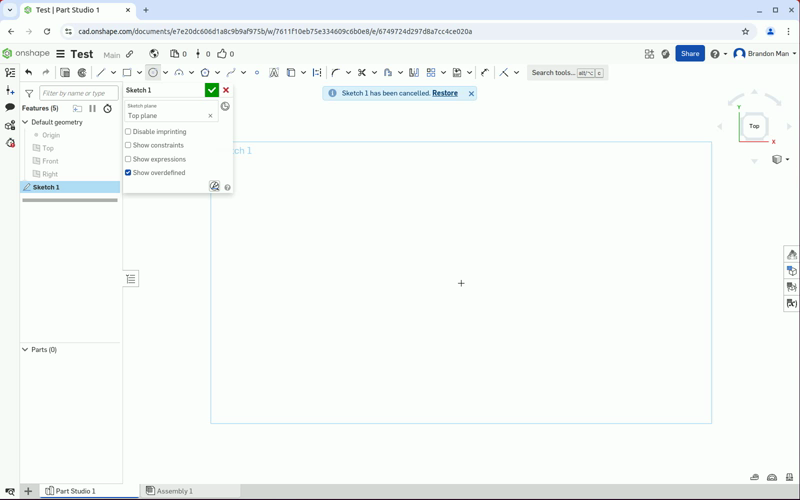
click(461, 282)
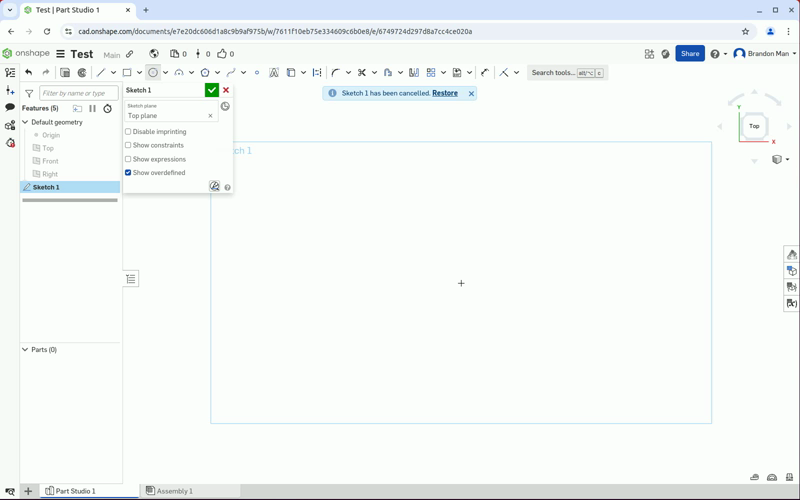
key_up(shift)
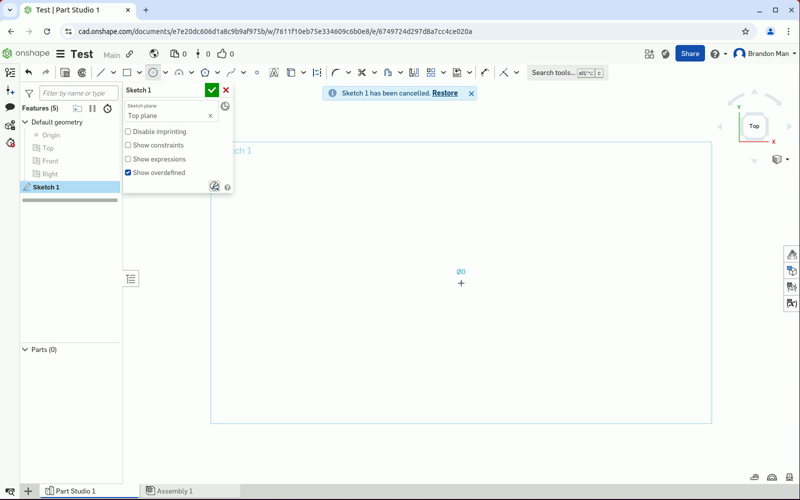
mouse_move(491, 282)
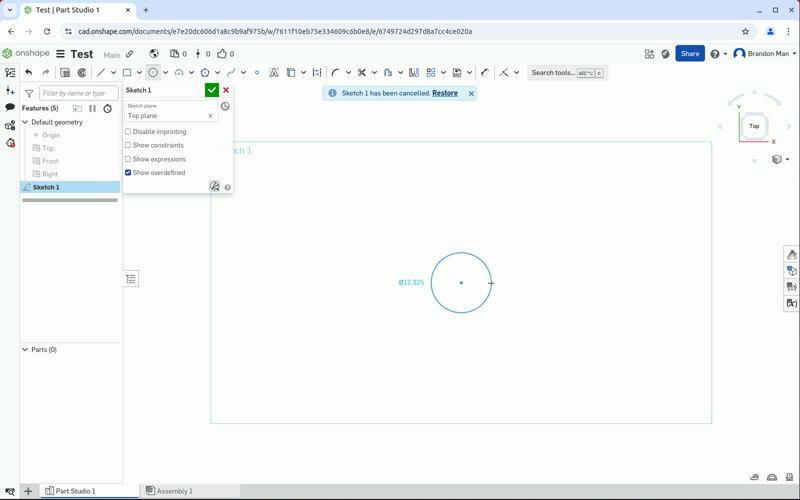
click(491, 282)
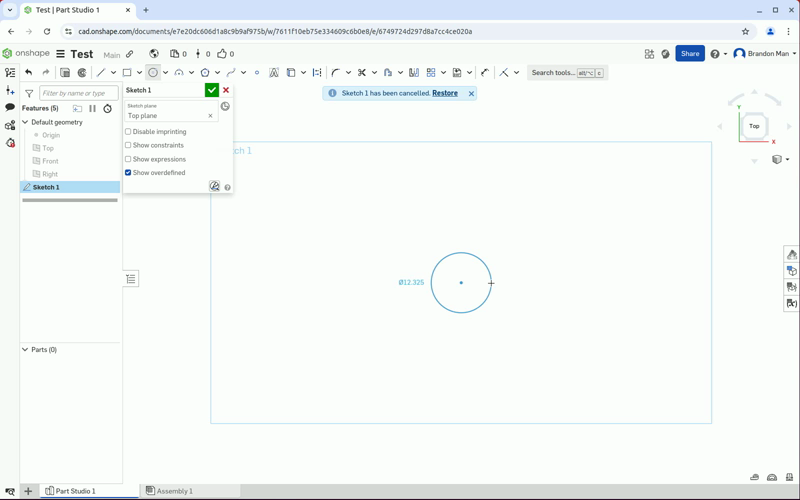
key(esc)
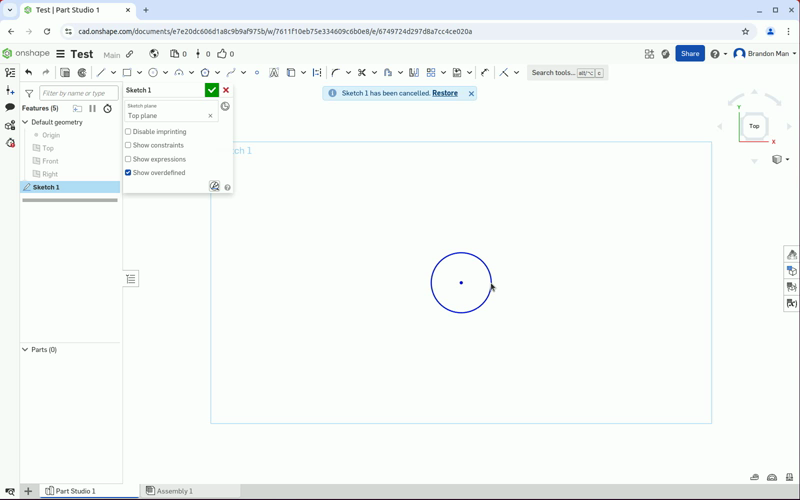
mouse_move(480, 301)
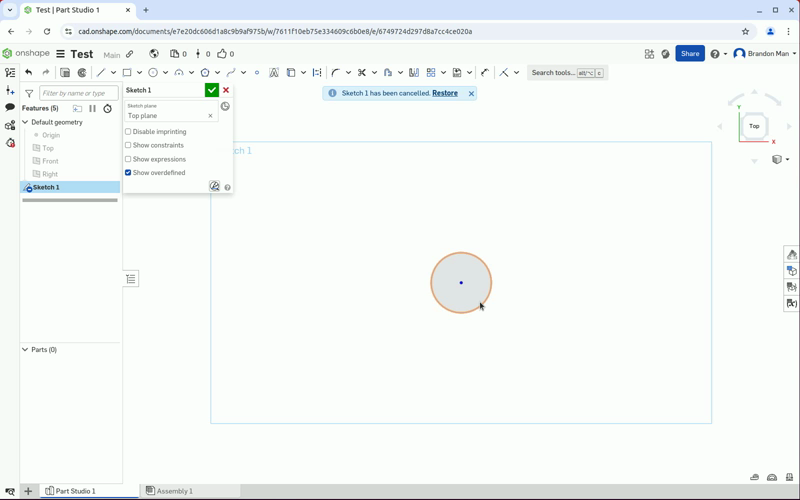
click(480, 301)
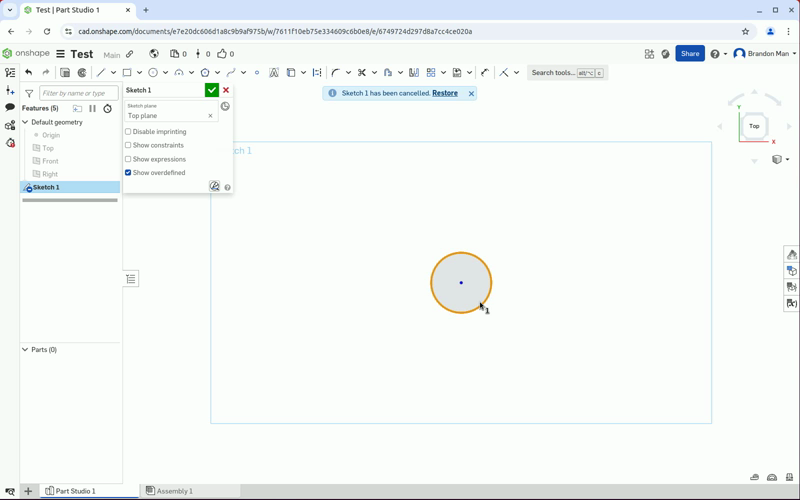
mouse_move(73, 352)
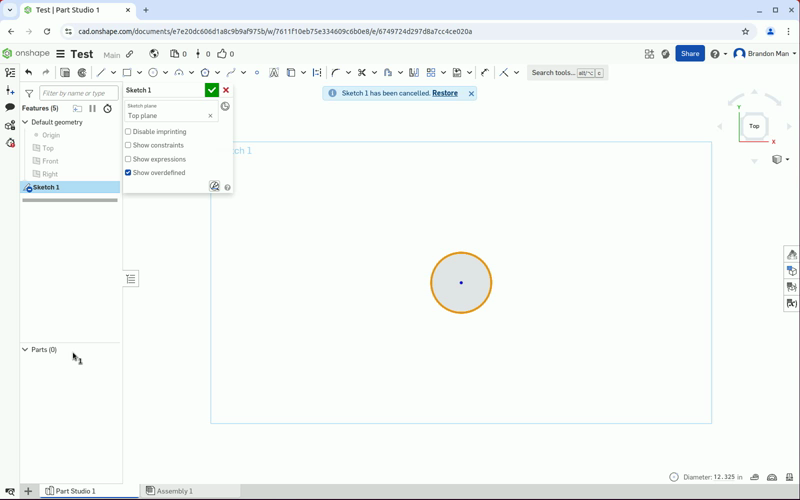
key(shift+y)
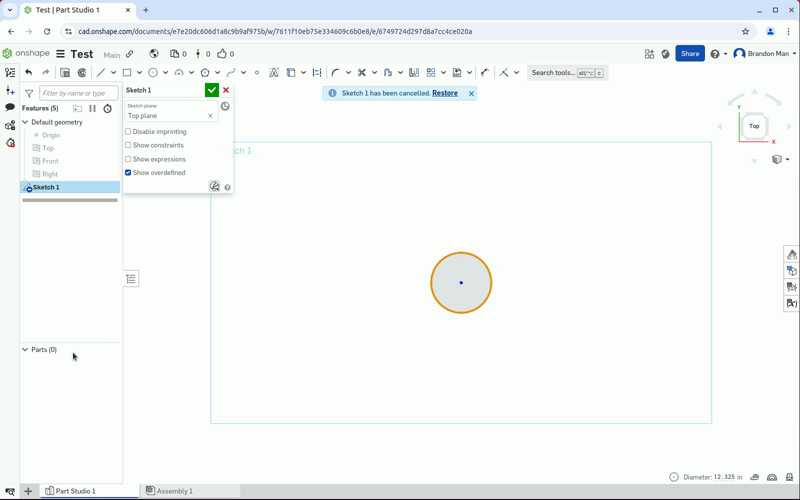
key(shift+e)
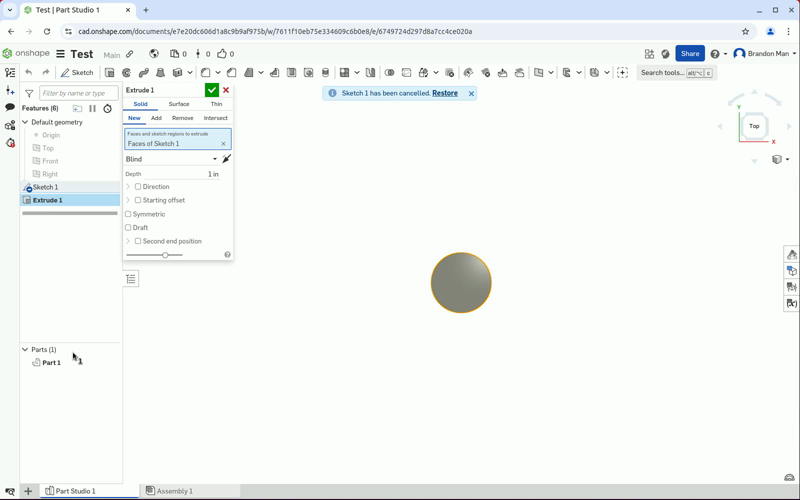
mouse_move(143, 106)
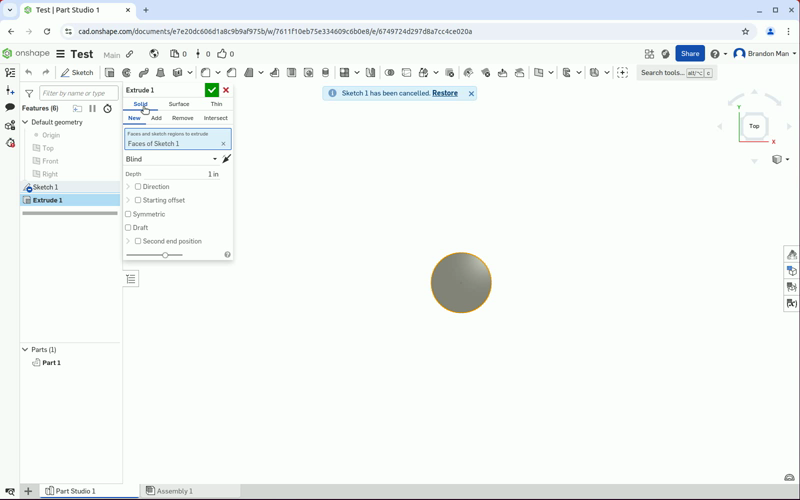
click(143, 106)
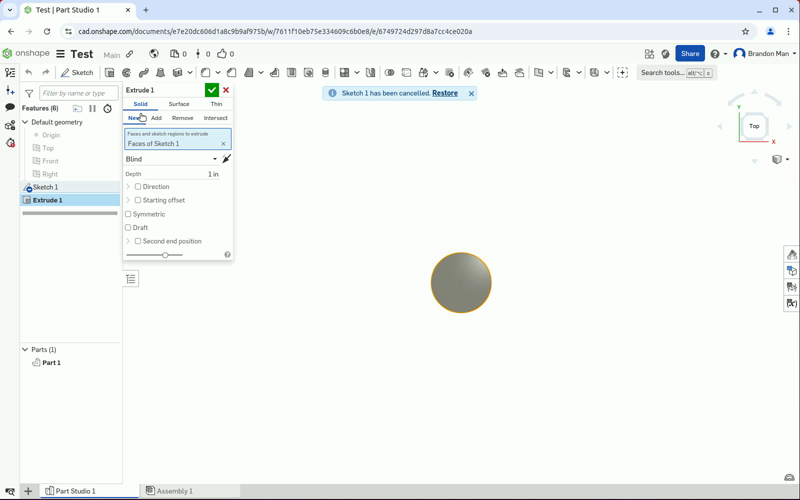
mouse_move(137, 120)
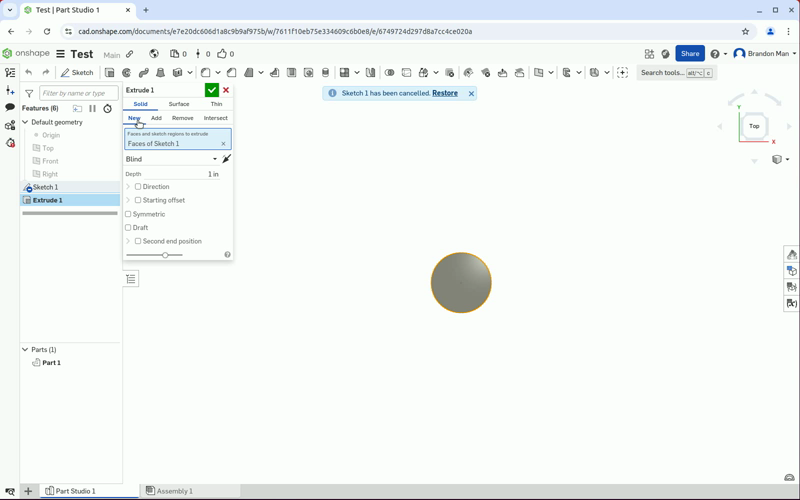
click(137, 120)
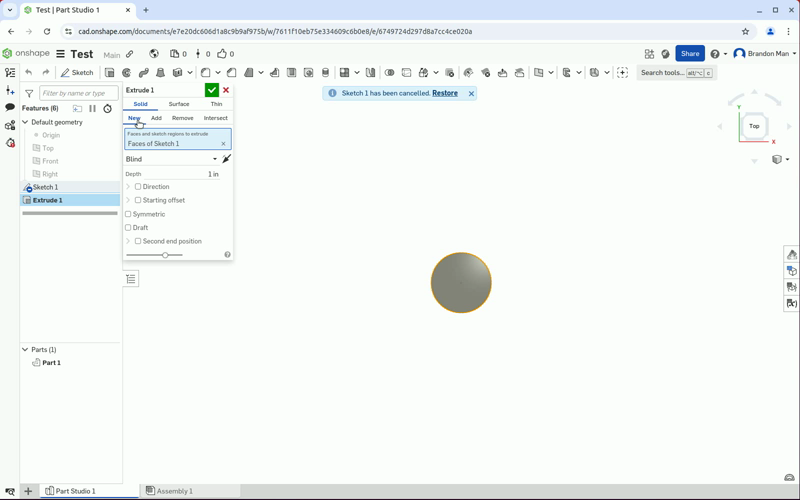
key(tab, 4)
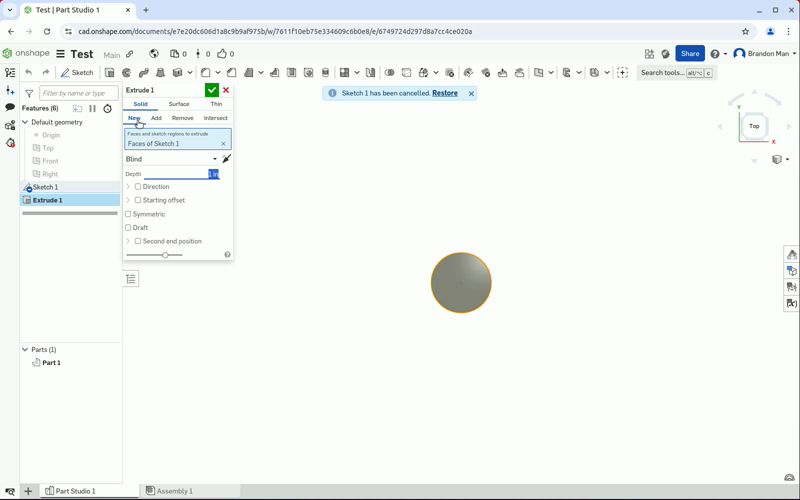
text(23.108)
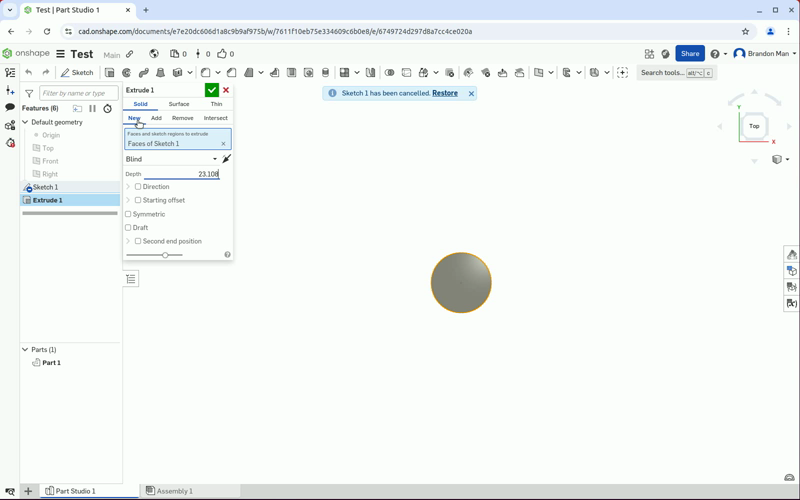
key(enter)
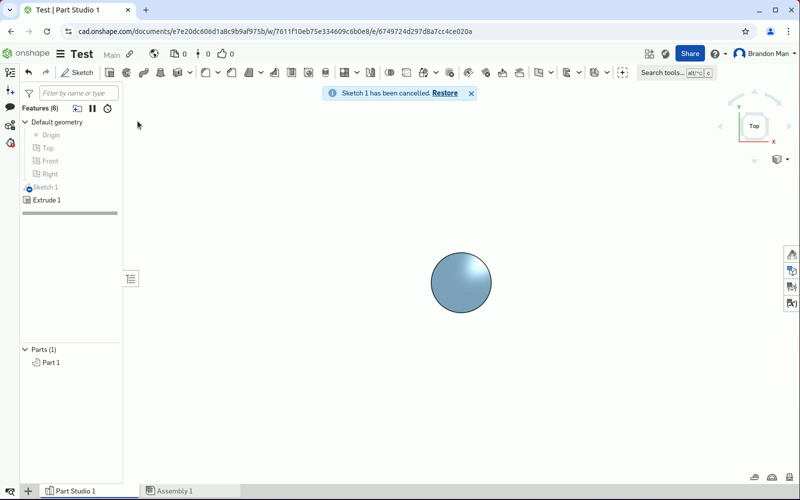
key(shift+h)
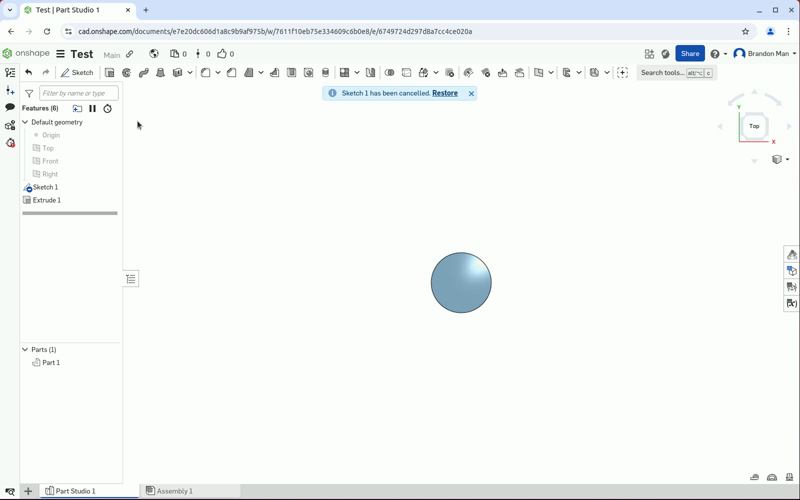
key(shift+h)
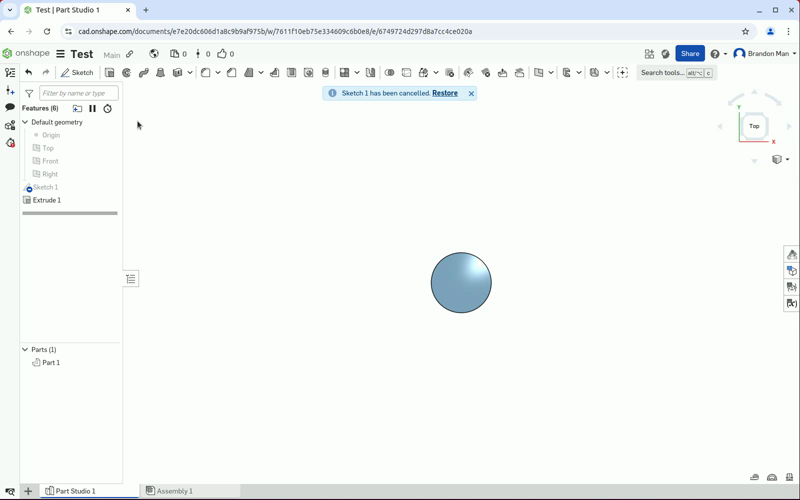
mouse_move(73, 189)
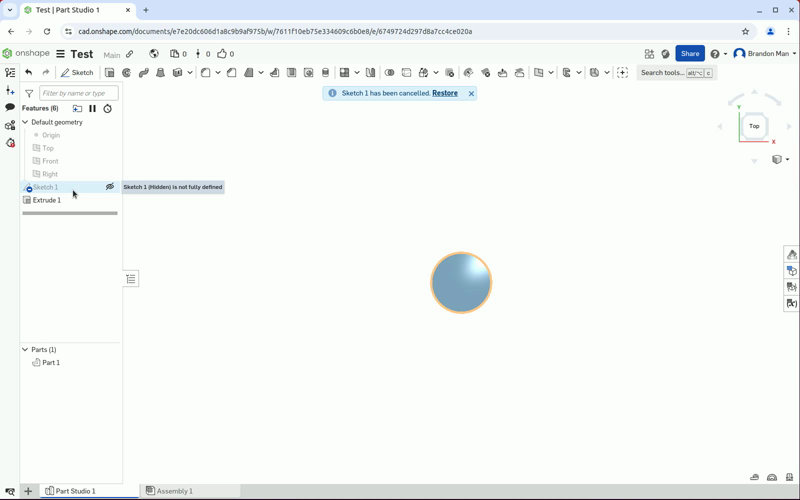
click(73, 189)
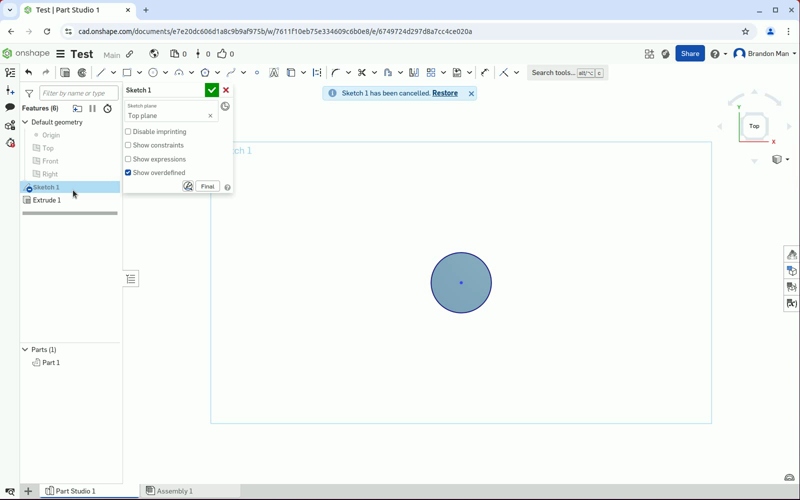
mouse_move(229, 92)
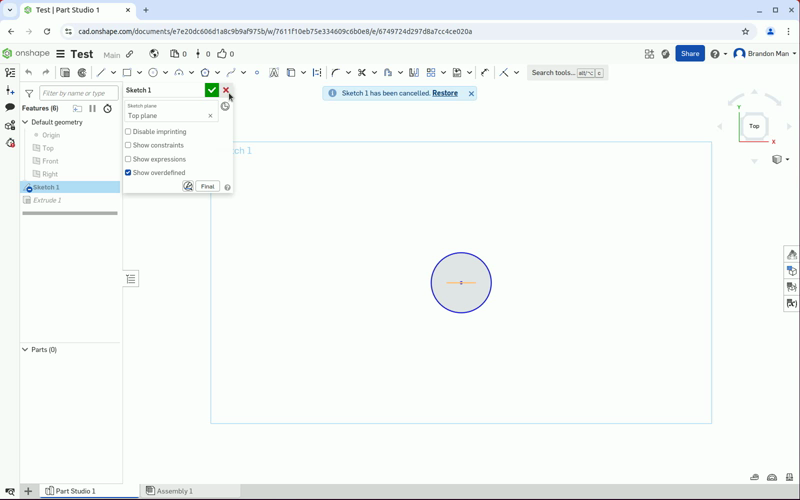
click(229, 92)
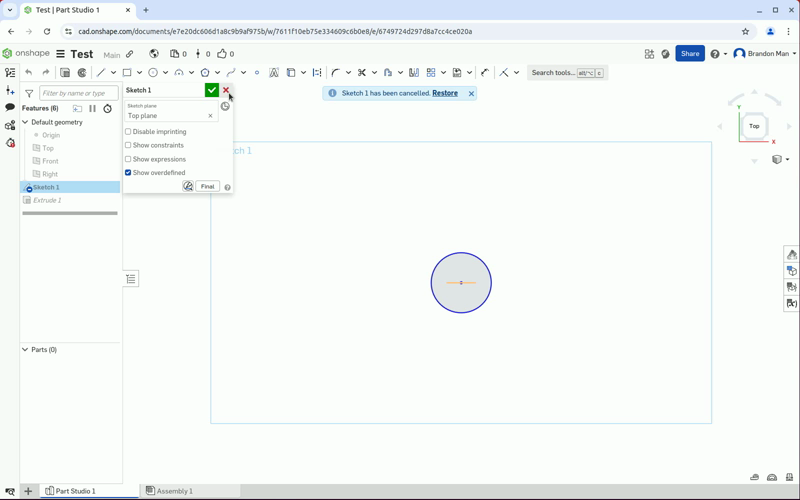
key(shift+s)
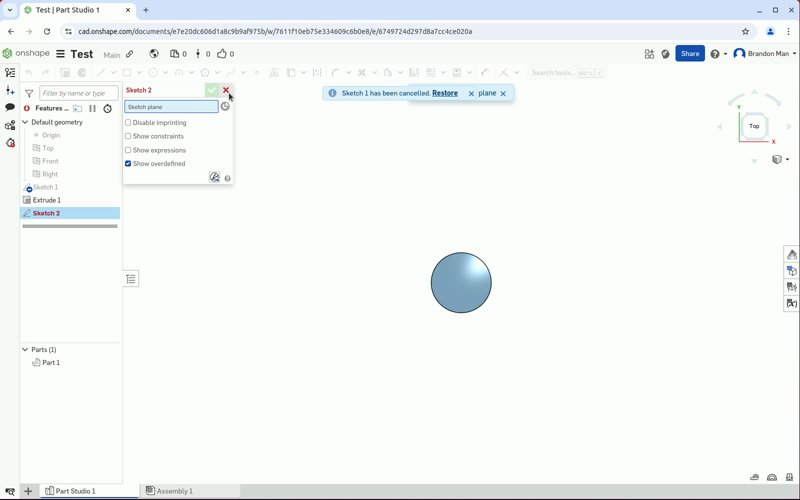
mouse_move(73, 150)
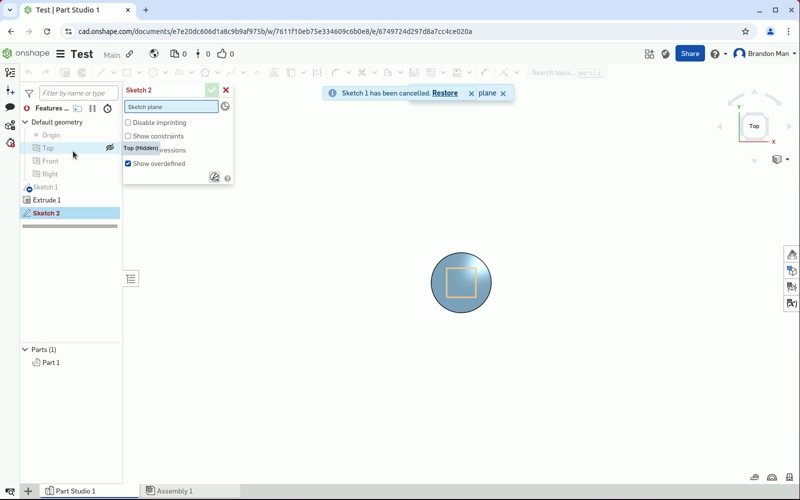
click(73, 150)
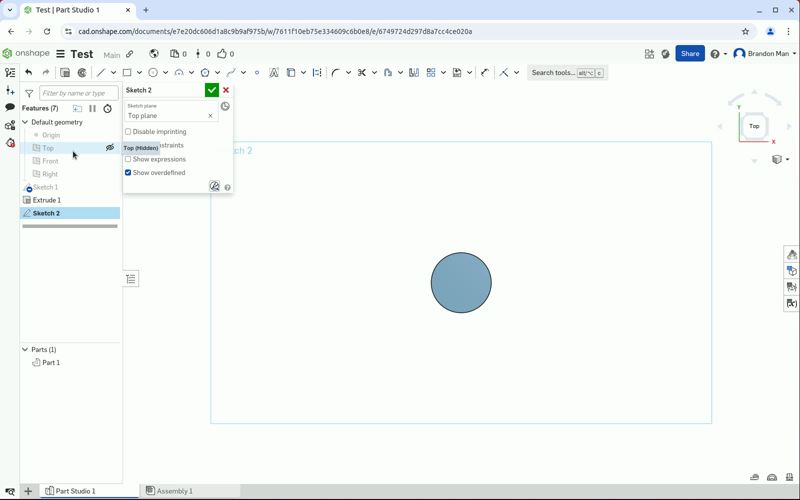
mouse_move(73, 352)
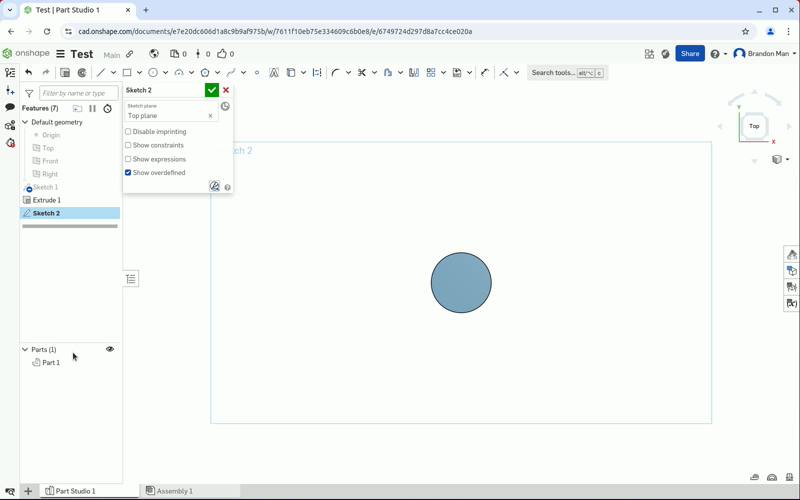
key(y)
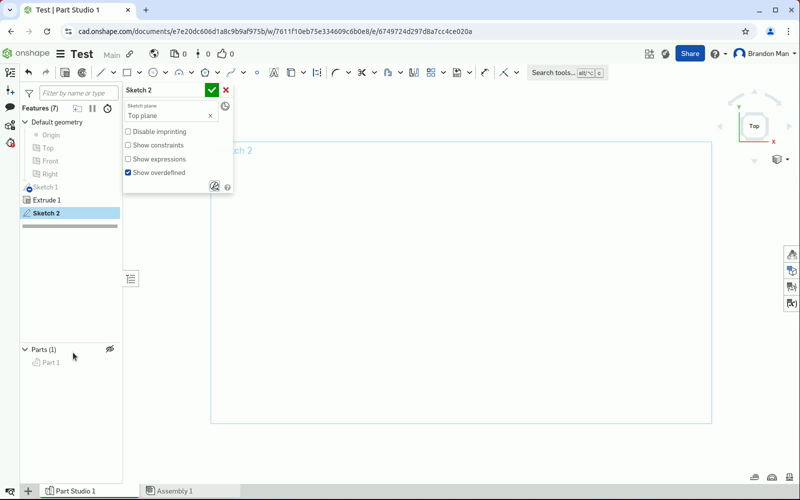
key(c)
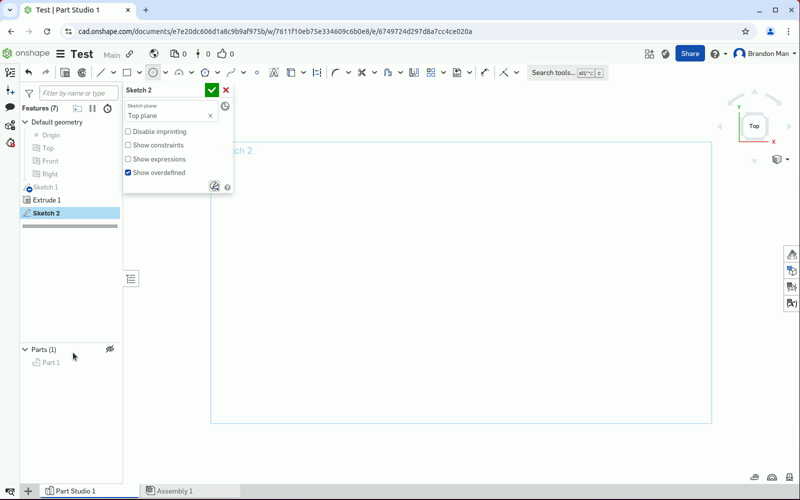
key_down(shift)
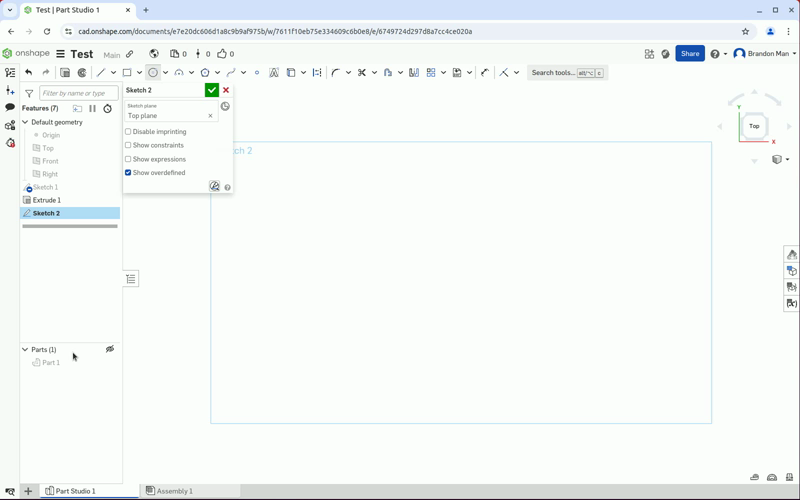
mouse_move(461, 282)
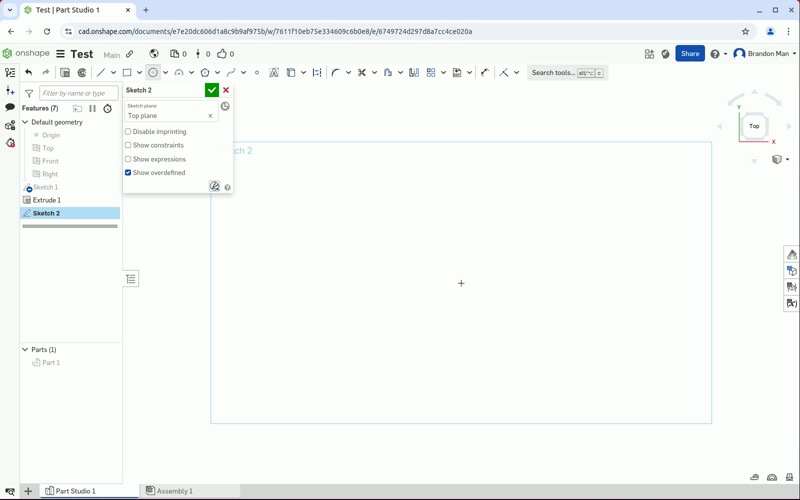
click(461, 282)
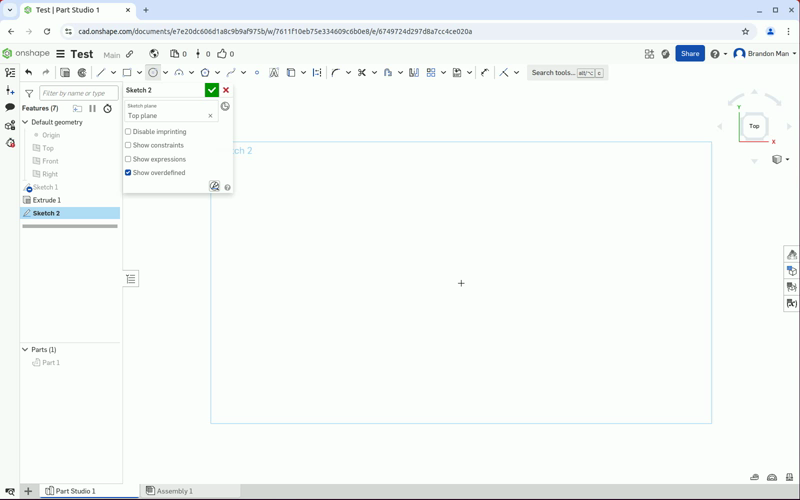
key_up(shift)
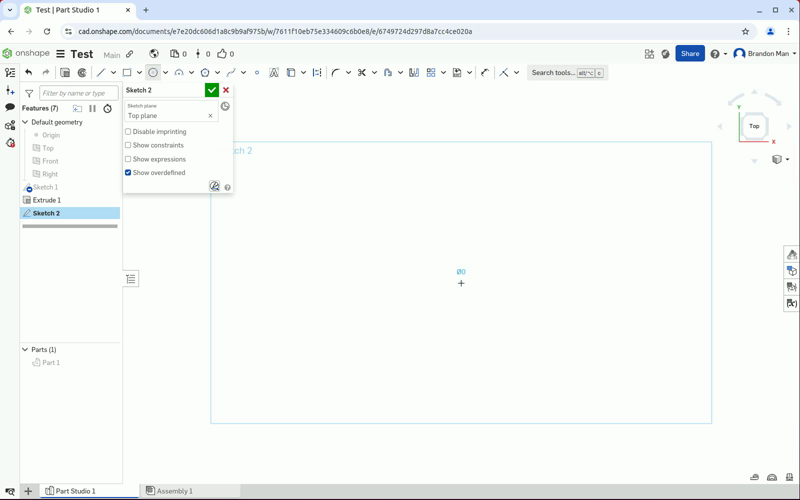
mouse_move(484, 282)
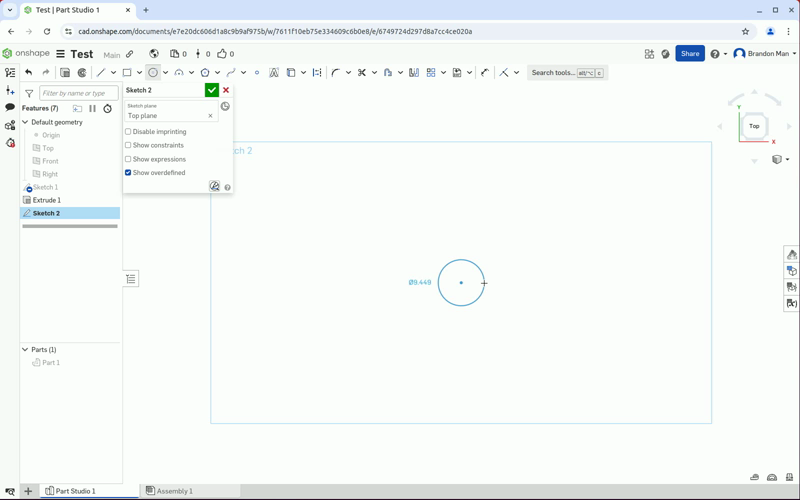
click(484, 282)
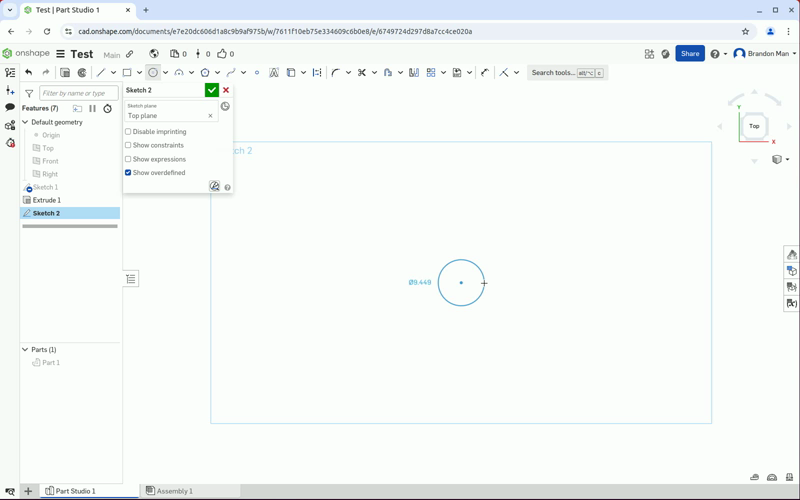
key(esc)
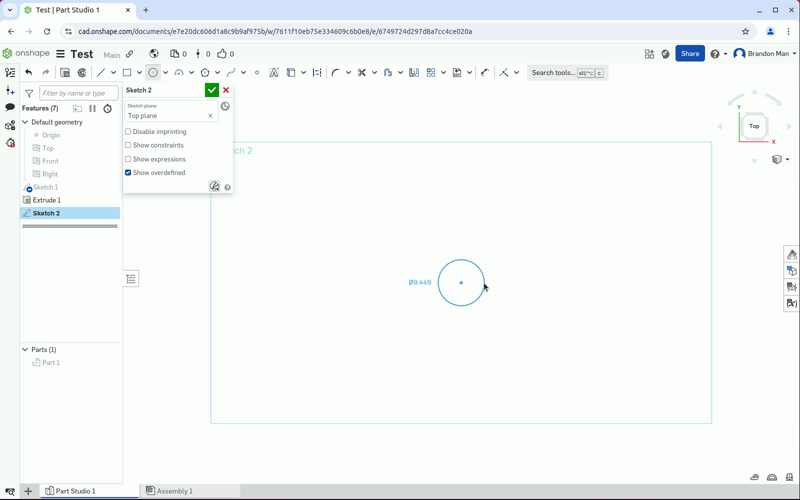
mouse_move(459, 302)
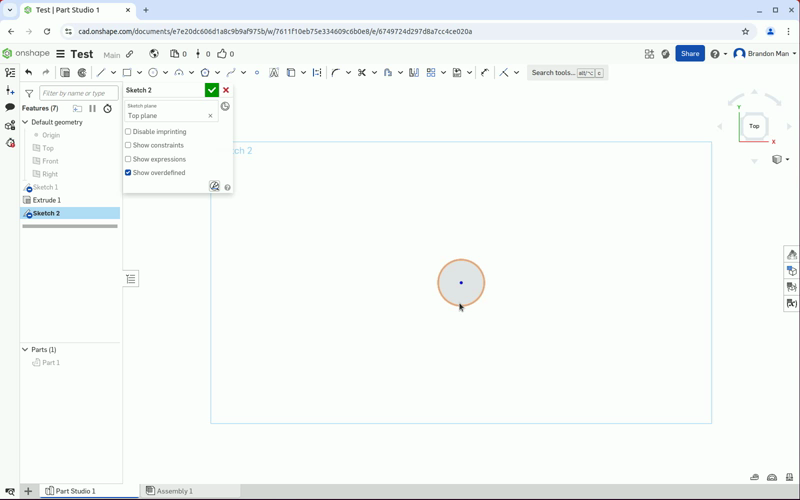
scroll(6)
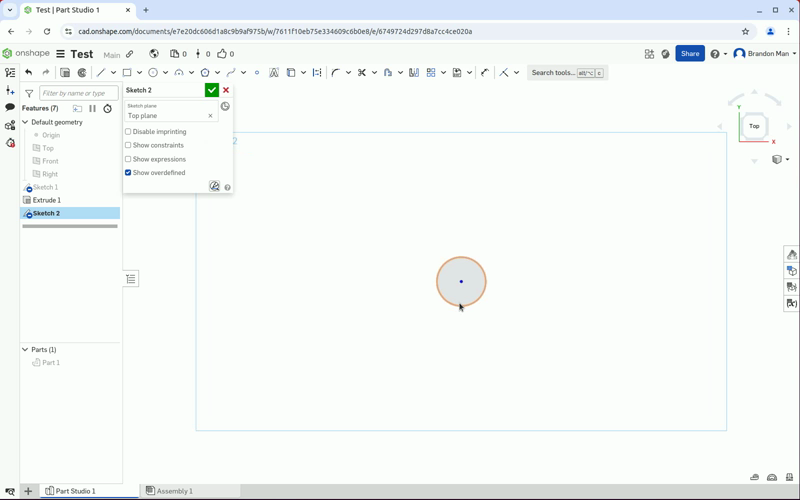
scroll(6)
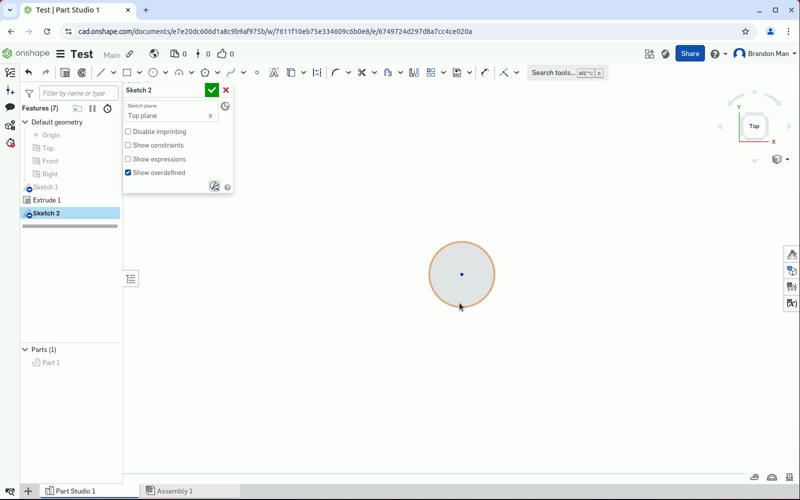
scroll(6)
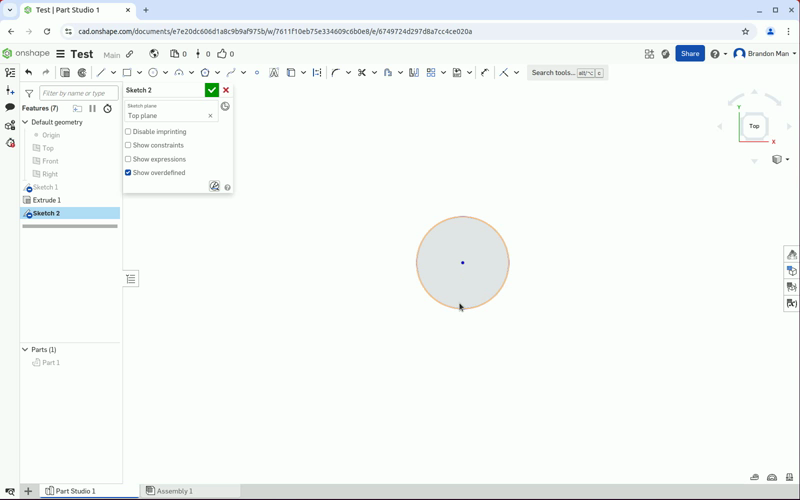
scroll(6)
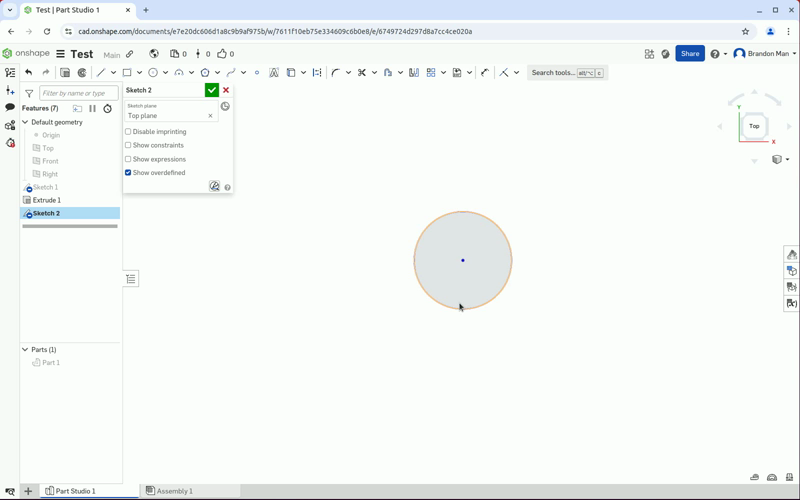
scroll(6)
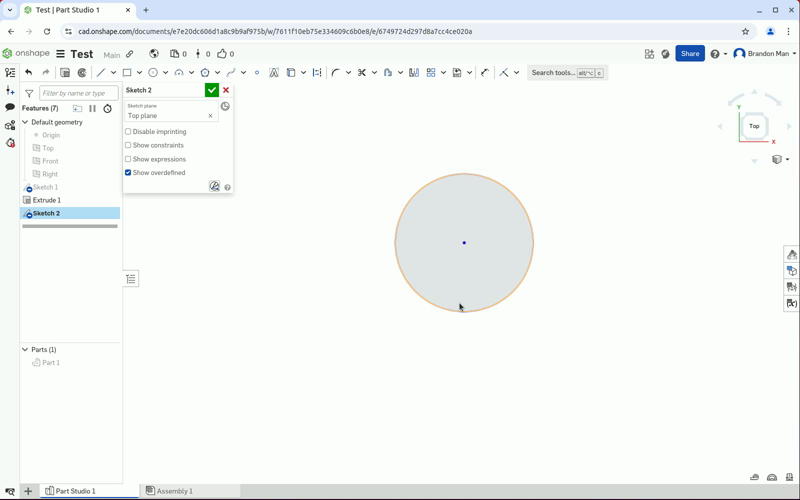
scroll(6)
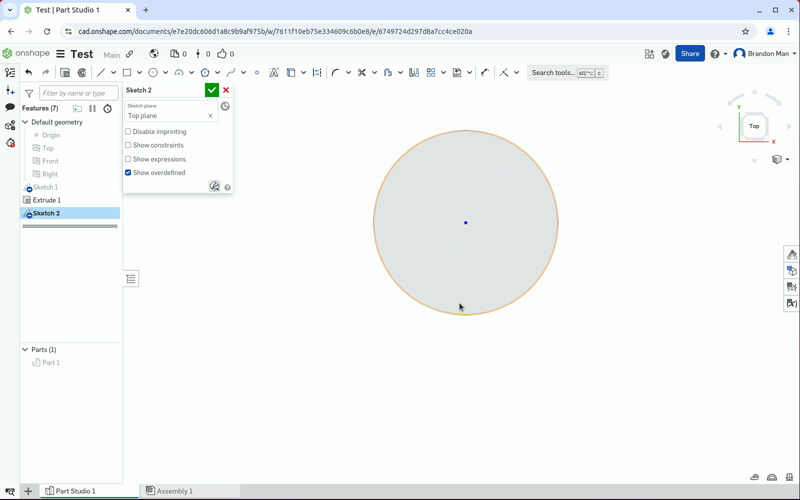
scroll(6)
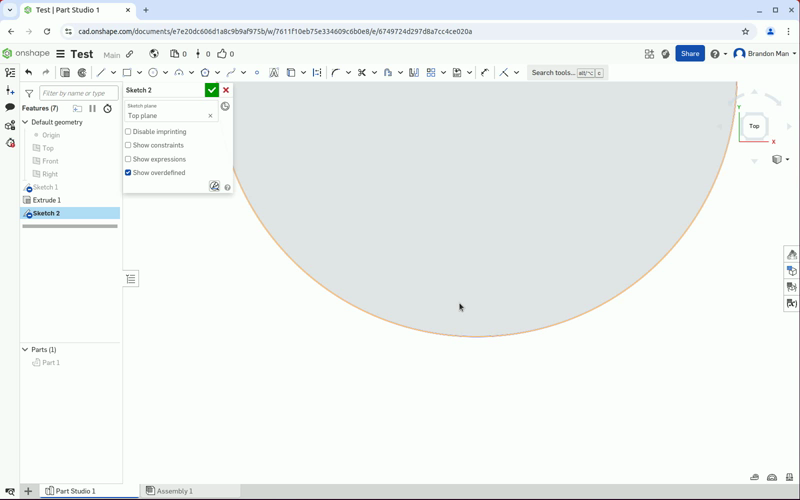
click(459, 302)
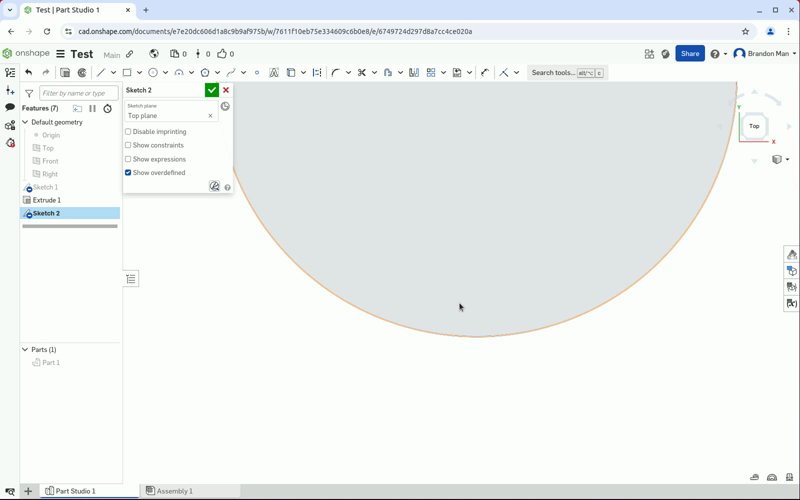
scroll(-6)
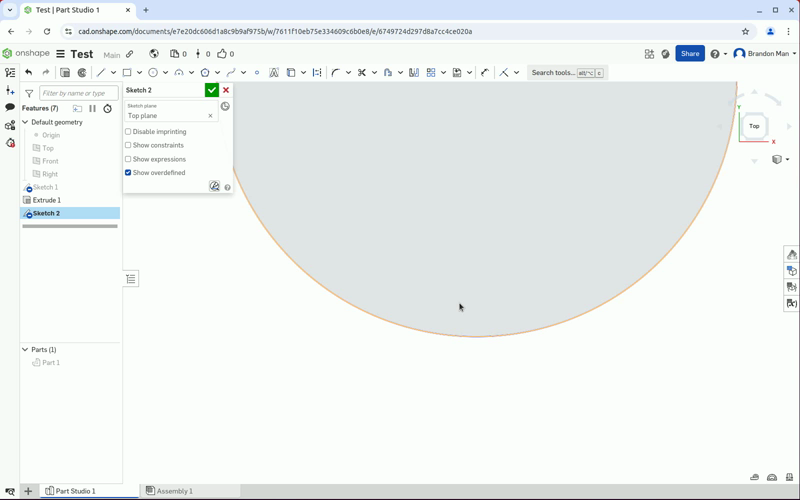
scroll(-6)
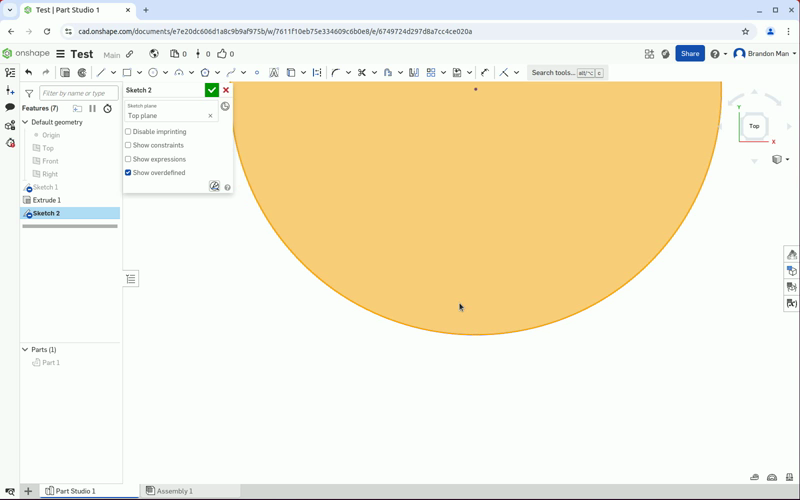
scroll(-6)
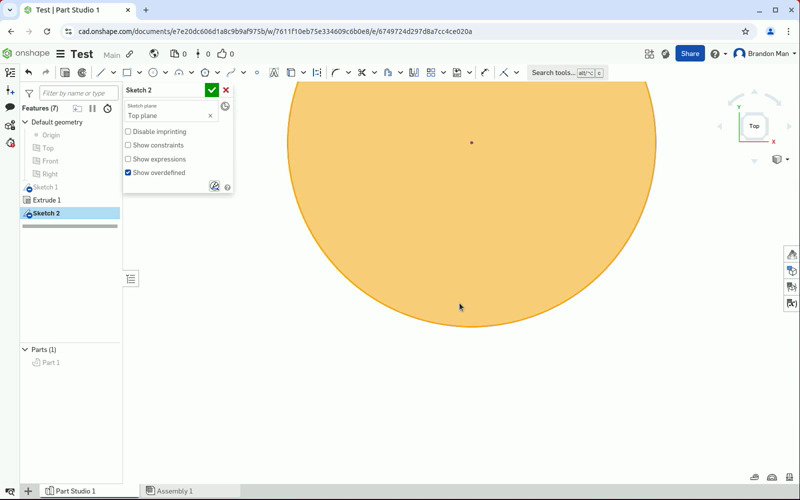
scroll(-6)
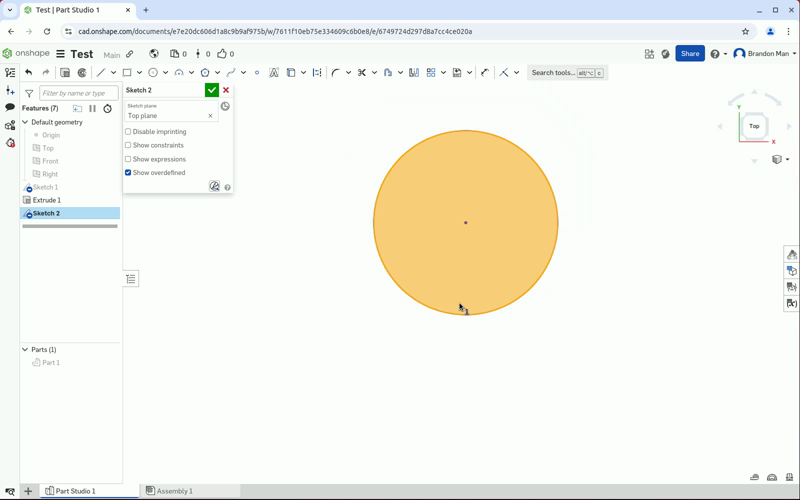
scroll(-6)
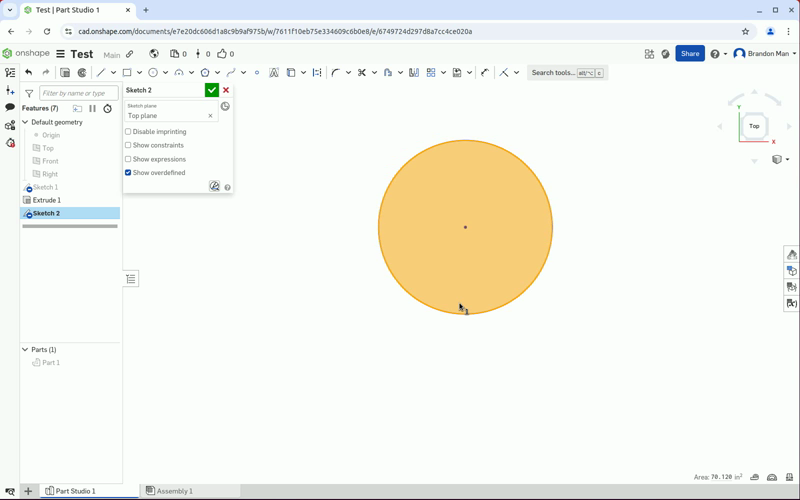
scroll(-6)
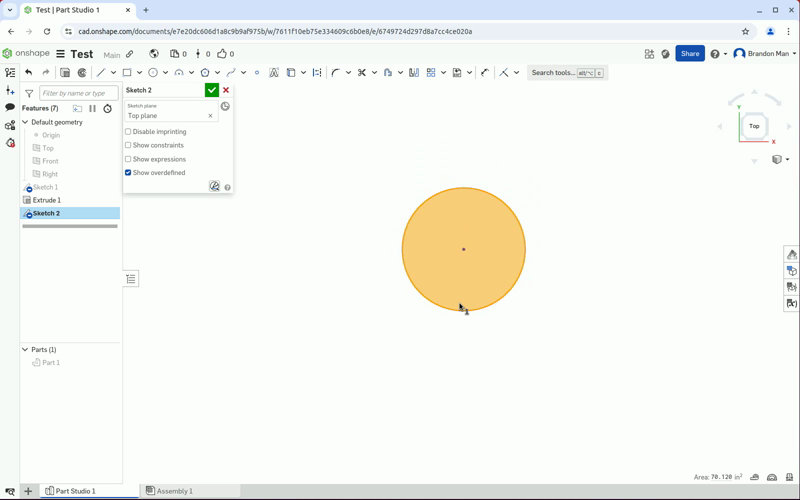
scroll(-6)
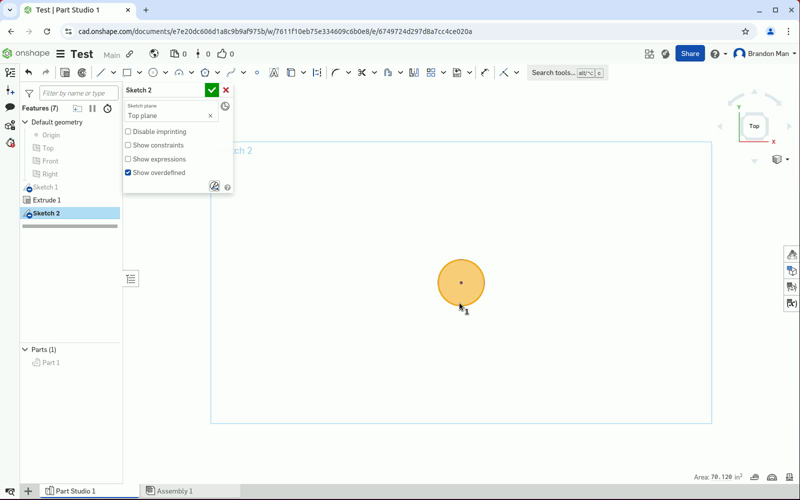
mouse_move(73, 352)
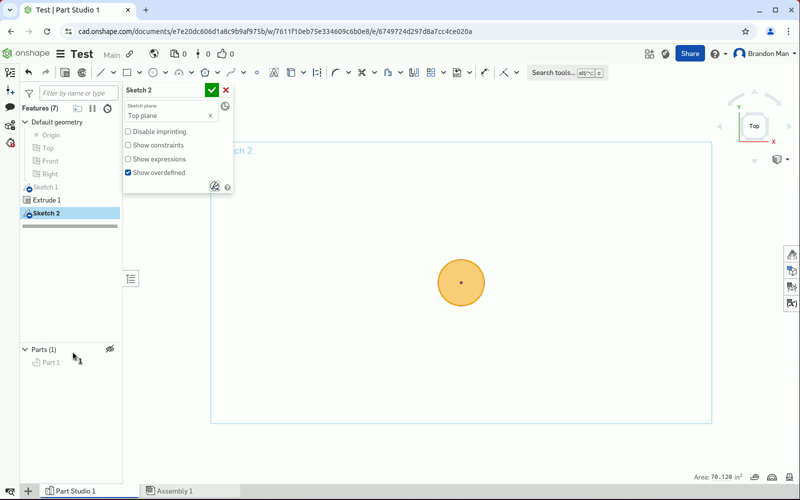
key(shift+y)
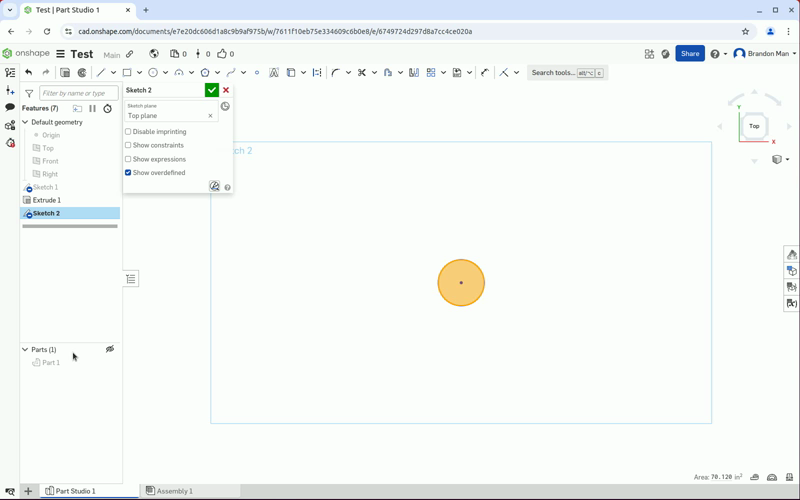
key(shift+e)
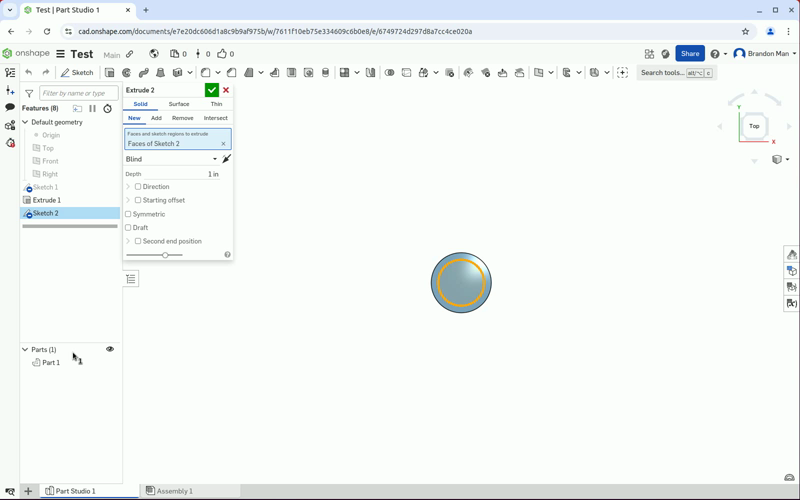
mouse_move(143, 106)
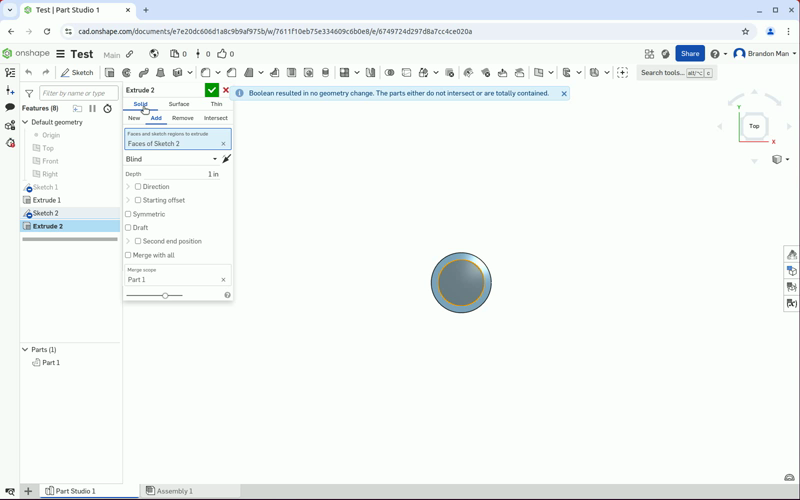
click(143, 106)
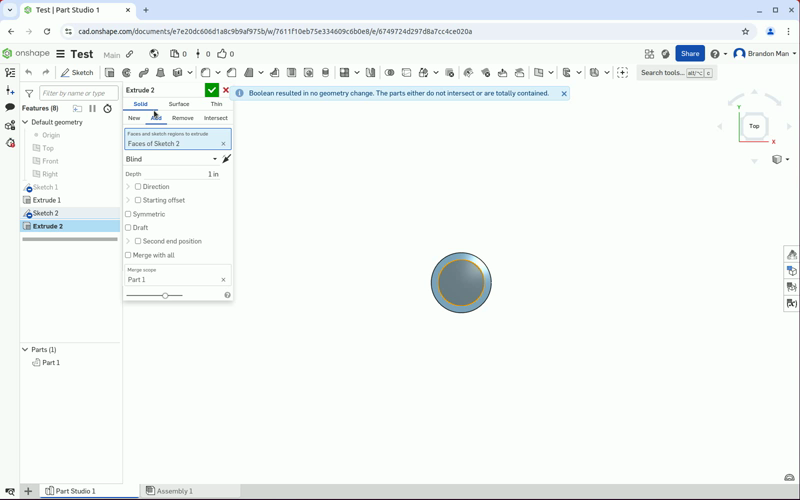
mouse_move(186, 120)
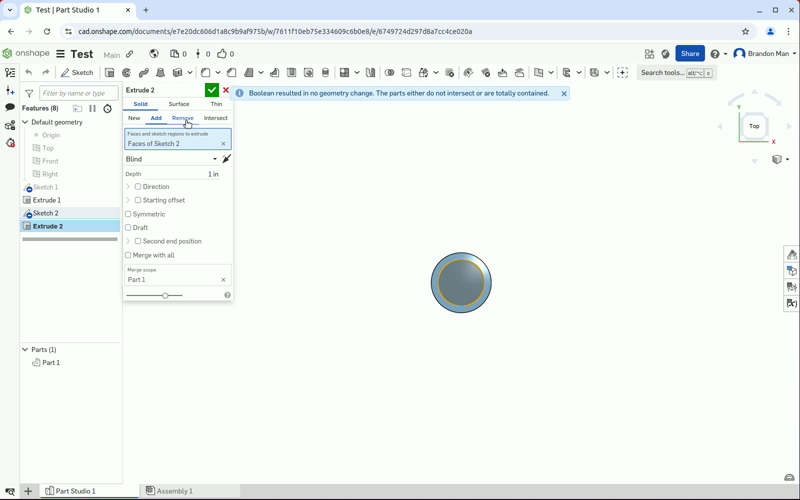
click(186, 120)
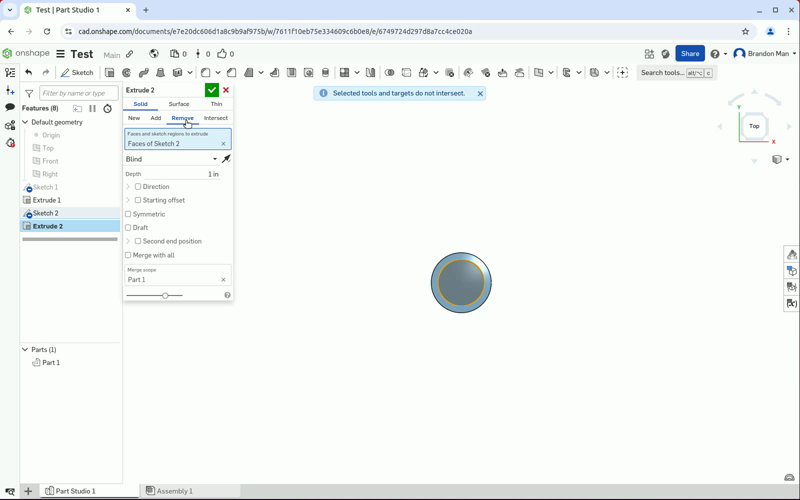
key(tab, 4)
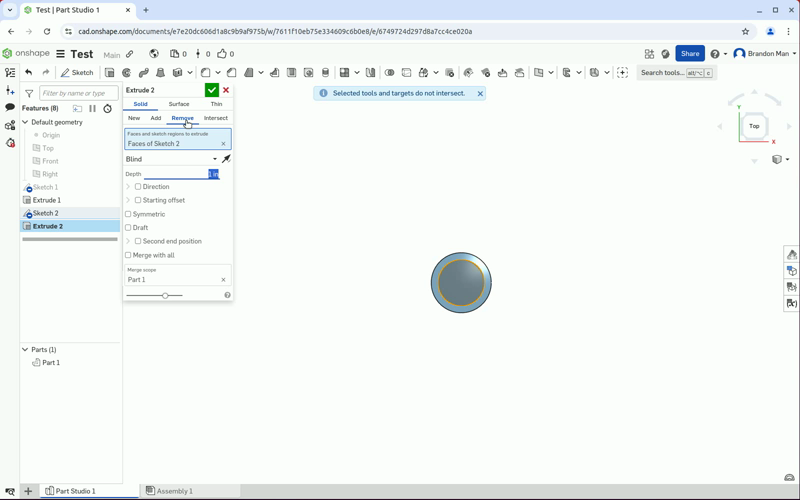
text(-30.57)
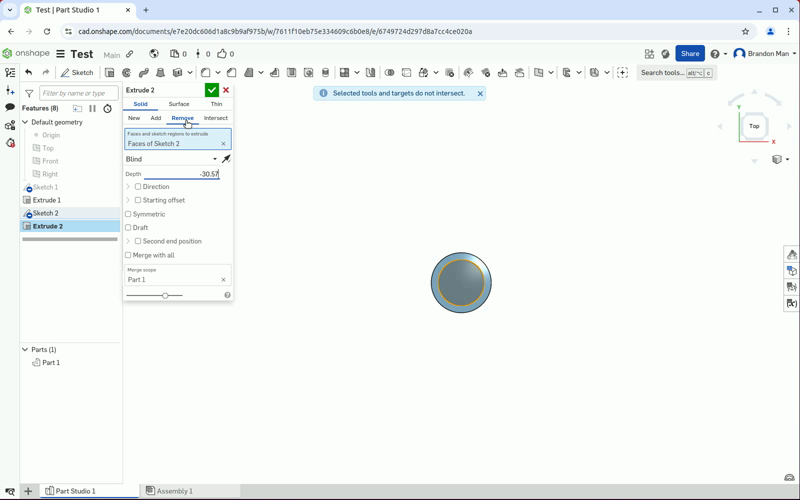
key(tab, 6)
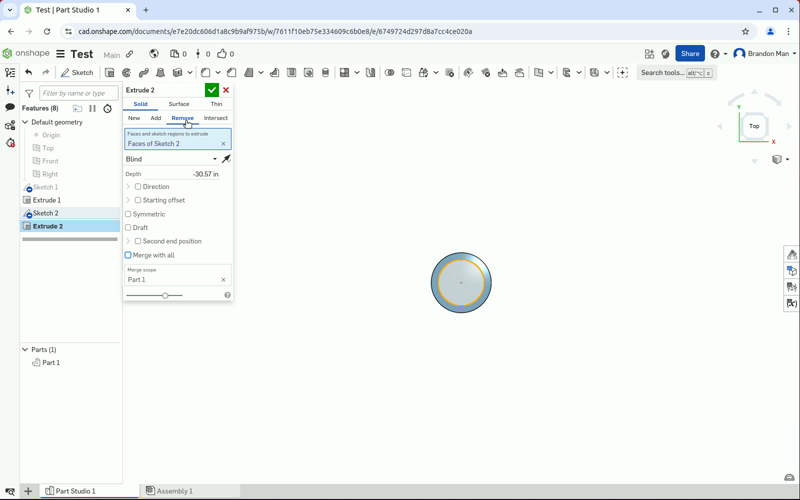
key(space)
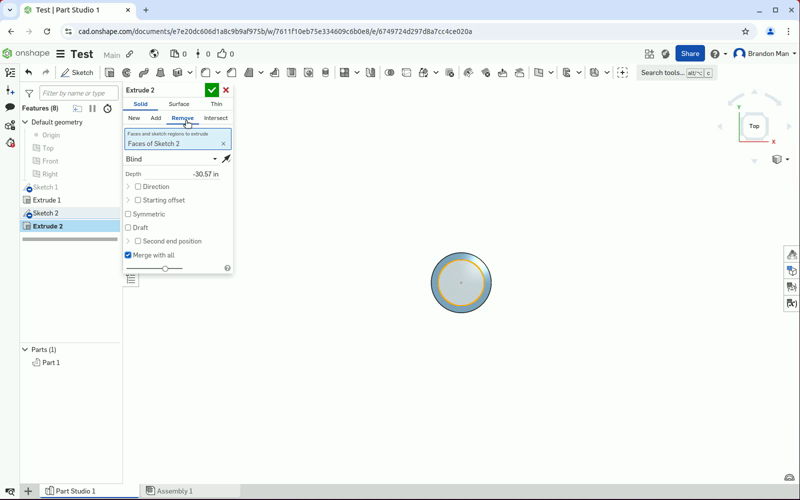
key(enter)
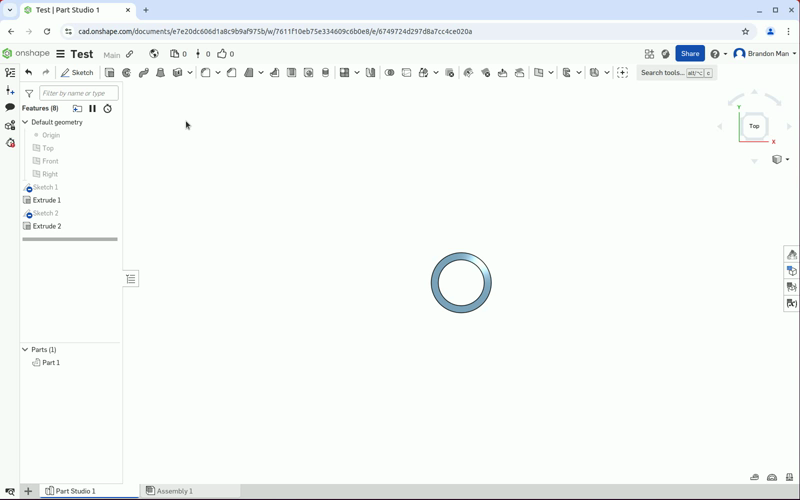
key(shift+h)
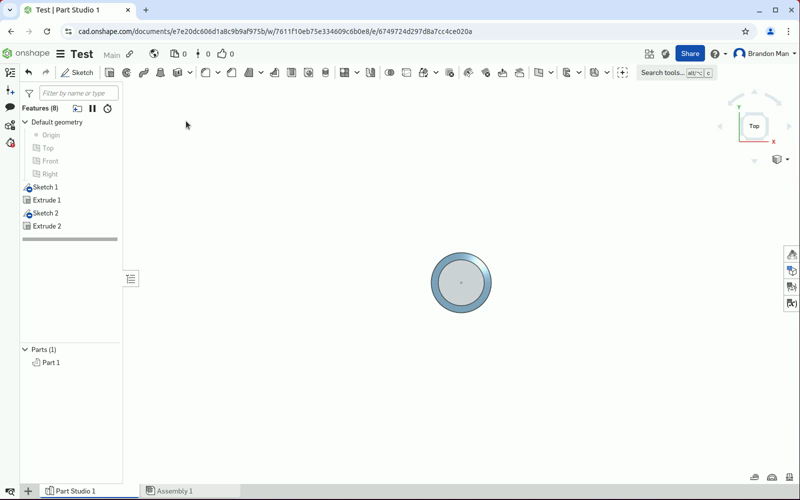
key(shift+h)
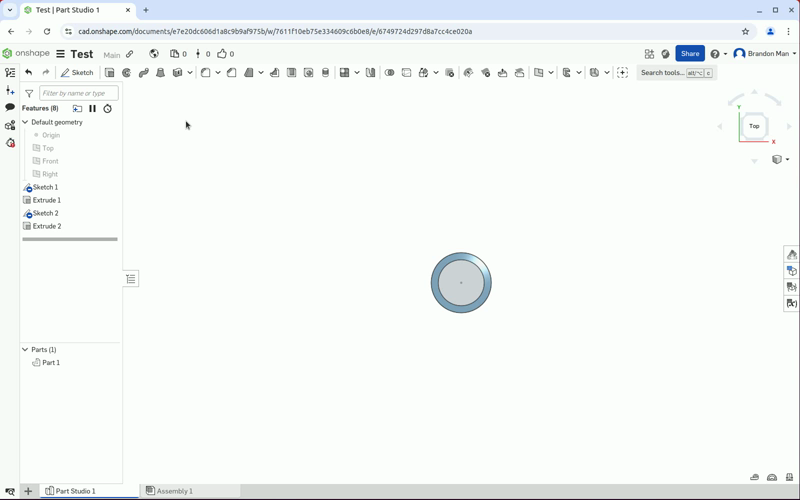
key(shift+7)
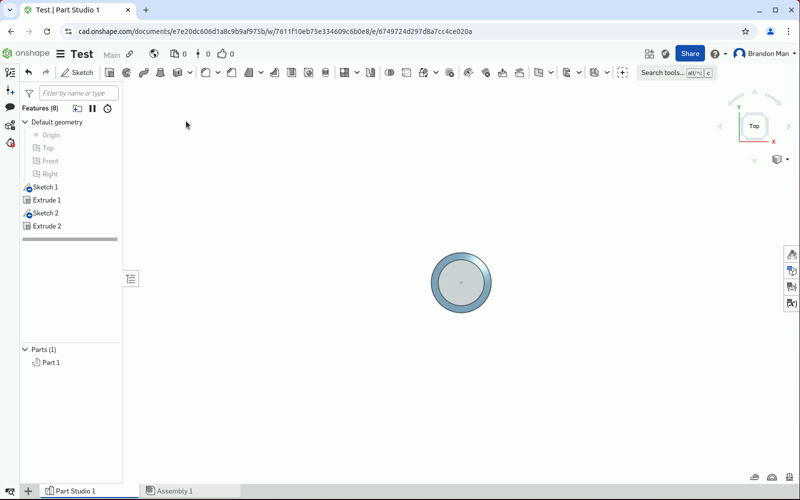
key(up, 3)
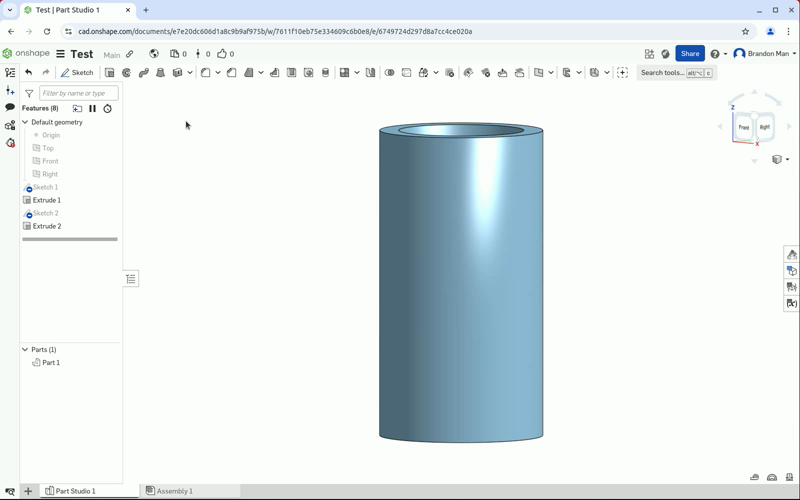
key(left, 3)
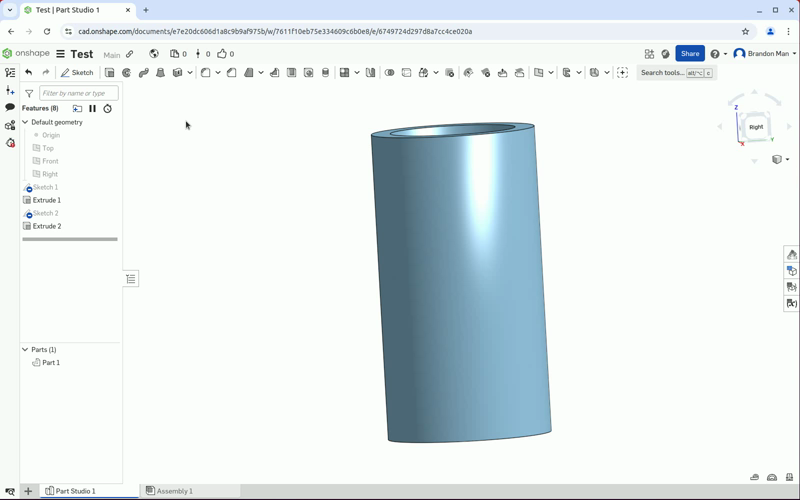
key(right, 3)
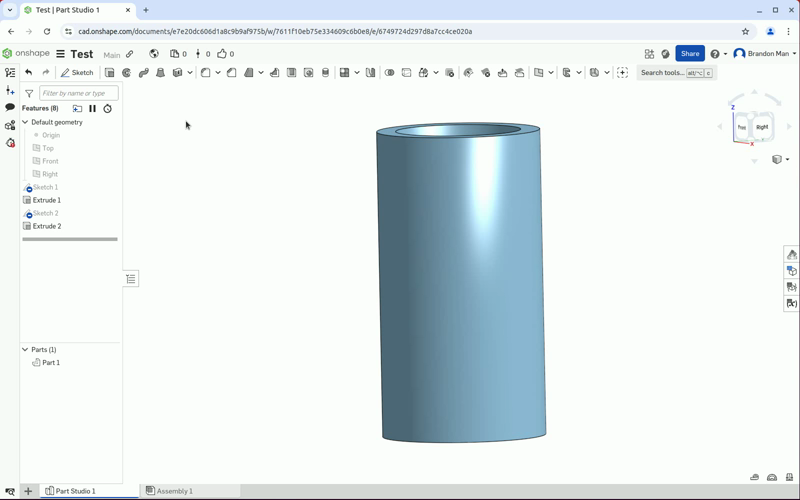
key(down, 3)
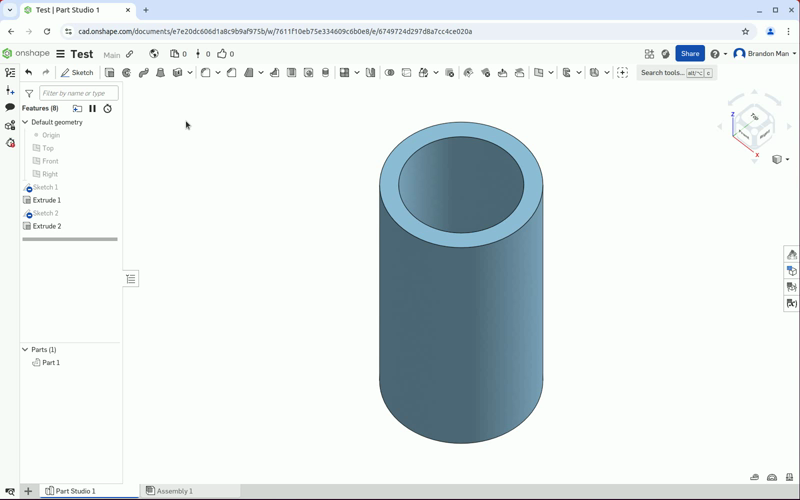
mouse_move(73, 189)
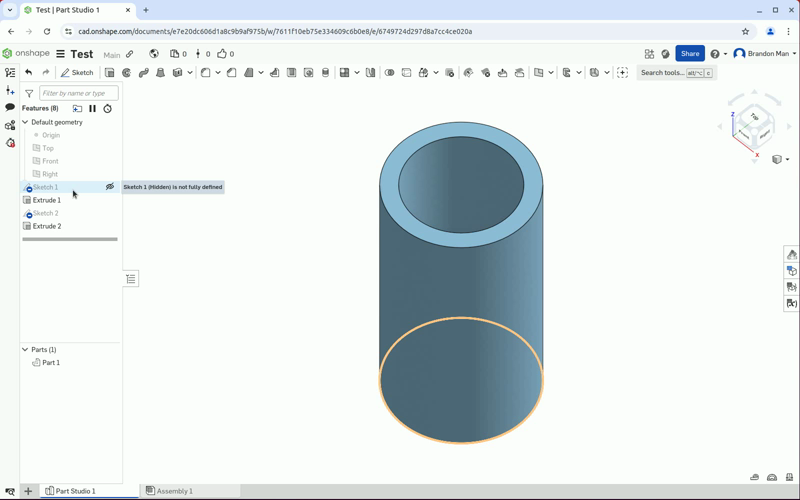
click(73, 189)